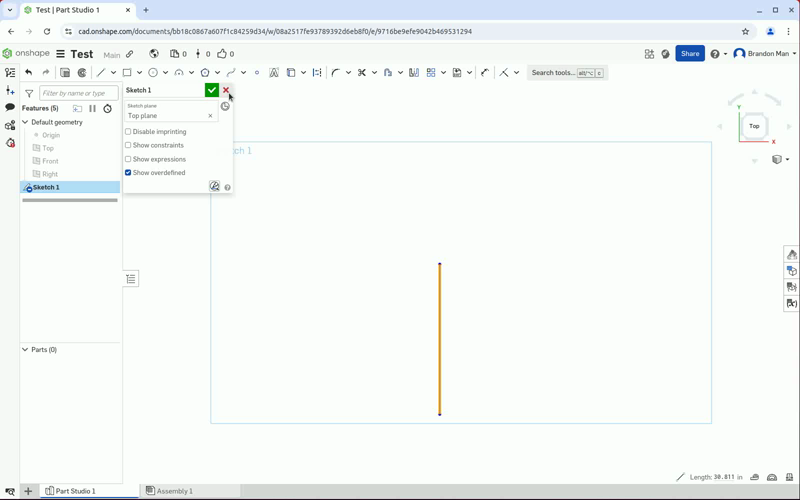
key(shift+h)
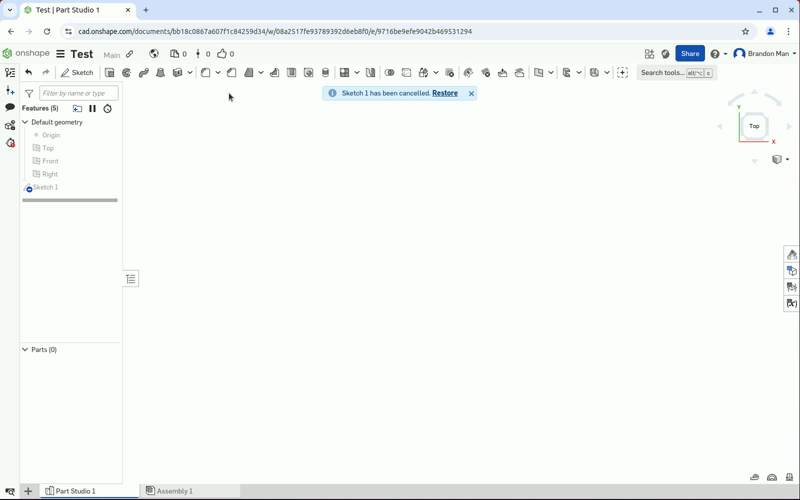
mouse_move(73, 352)
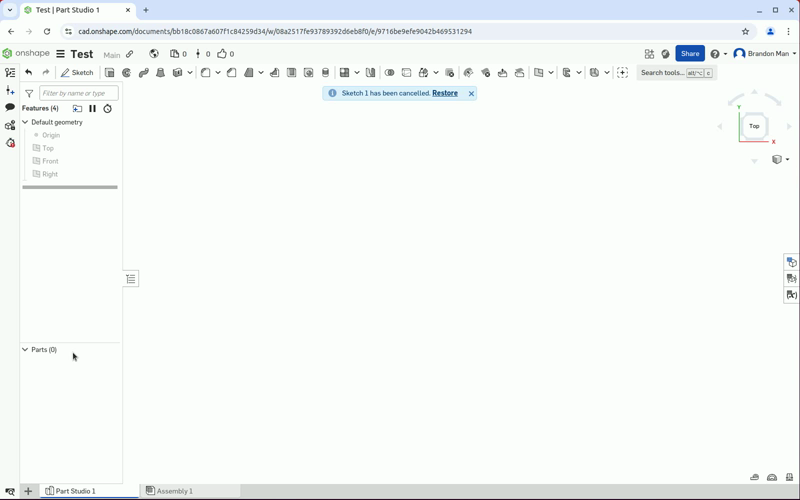
key(y)
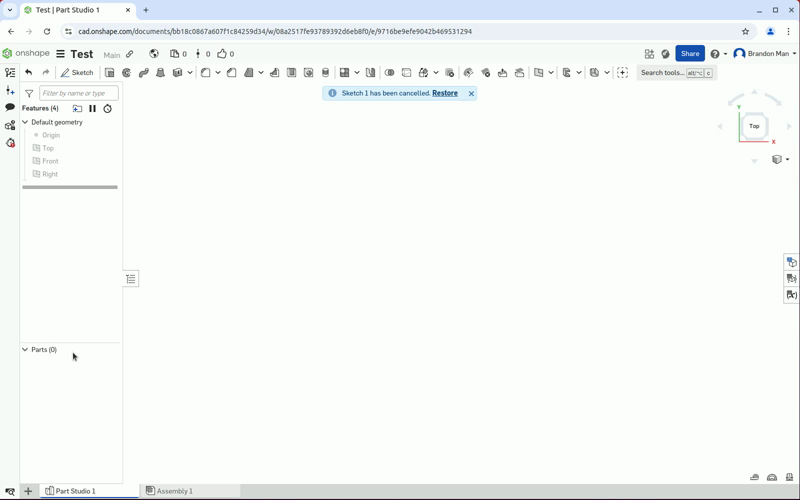
key(shift+p)
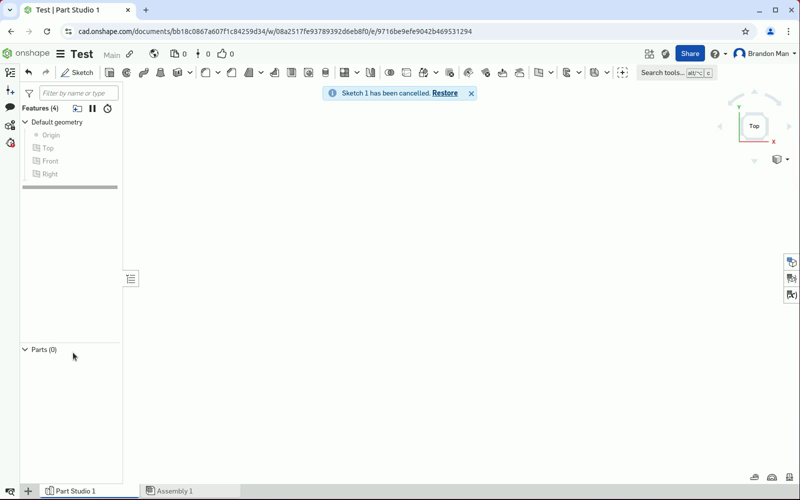
key(space)
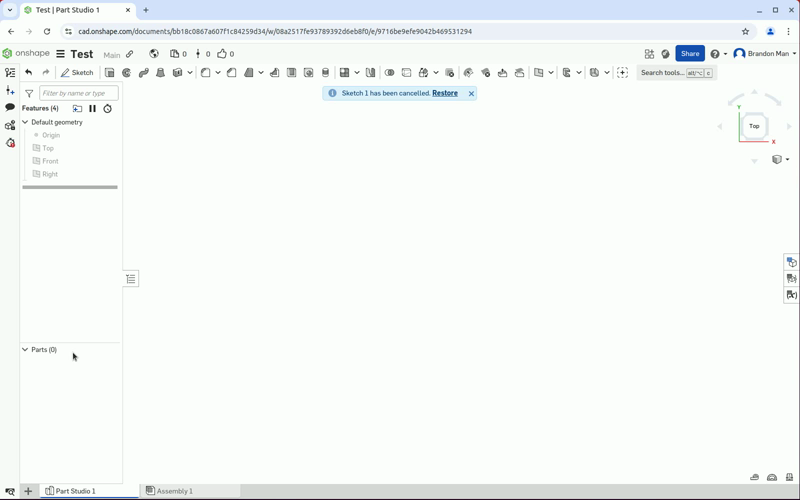
key_down(shift)
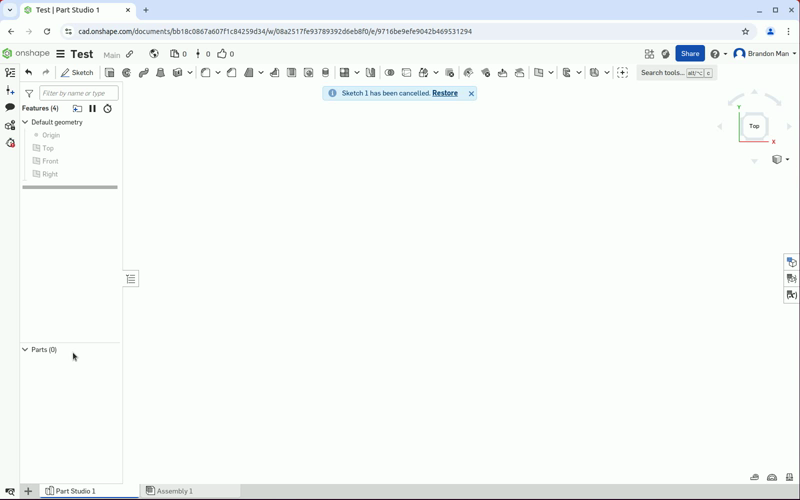
key(up)
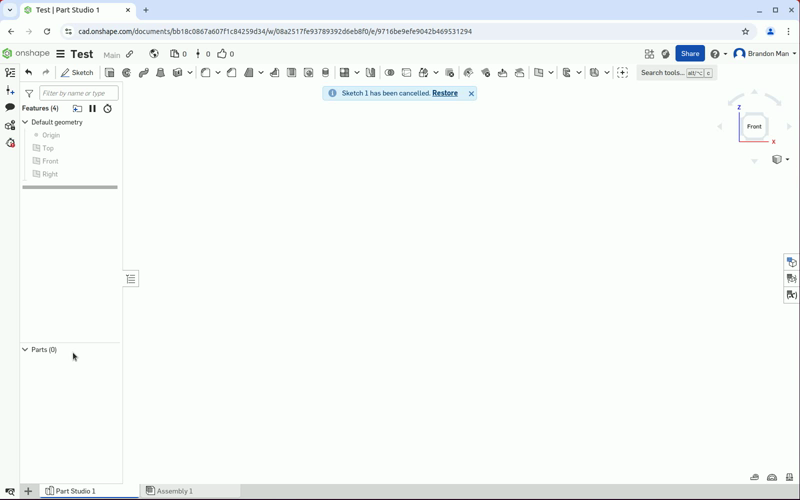
key_up(shift)
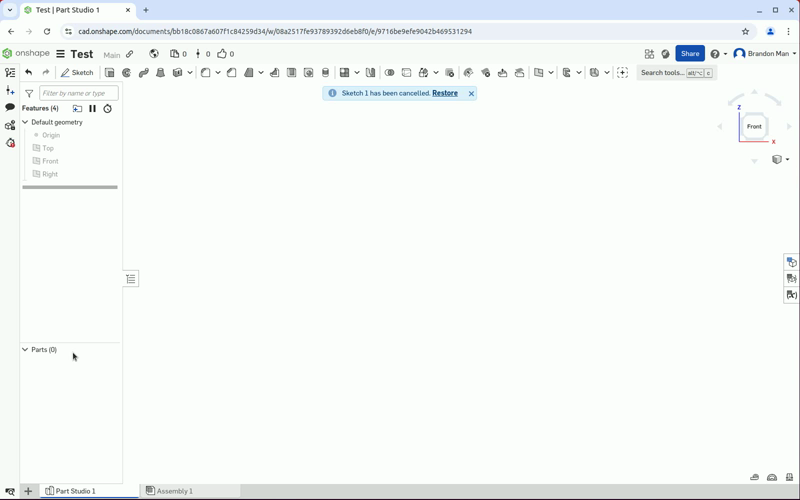
mouse_move(73, 352)
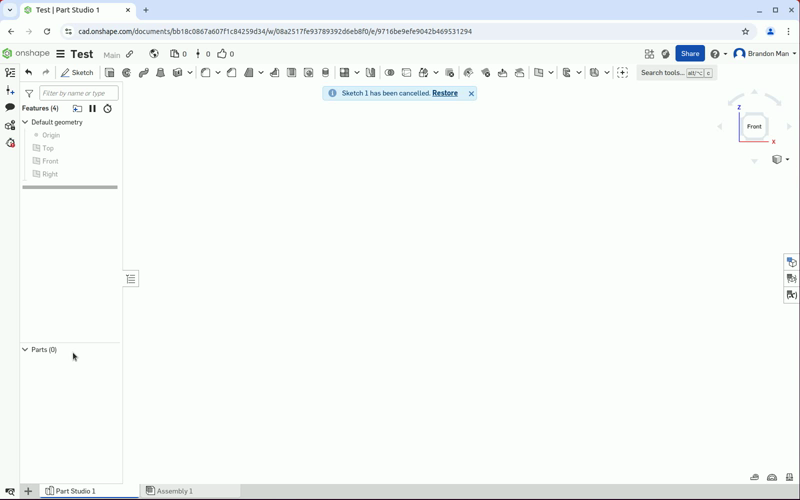
key(shift+y)
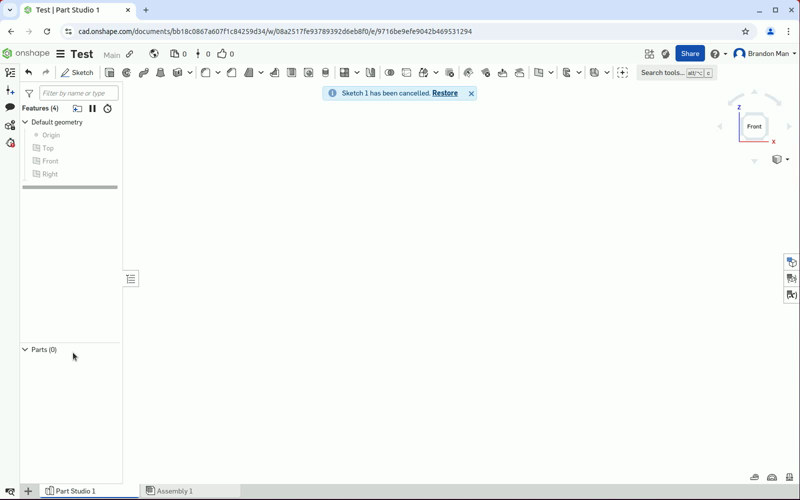
key(shift+s)
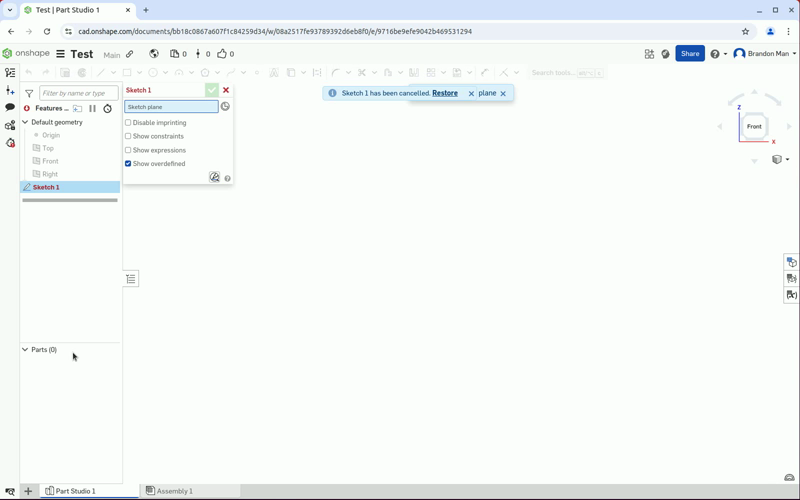
mouse_move(73, 163)
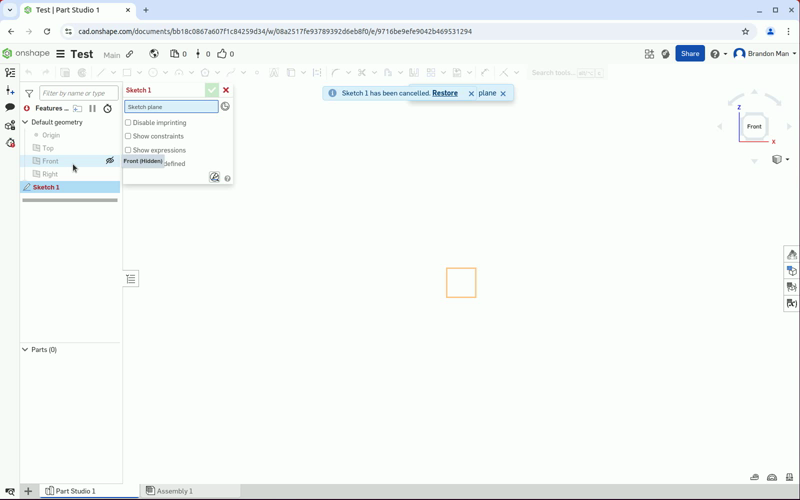
click(73, 163)
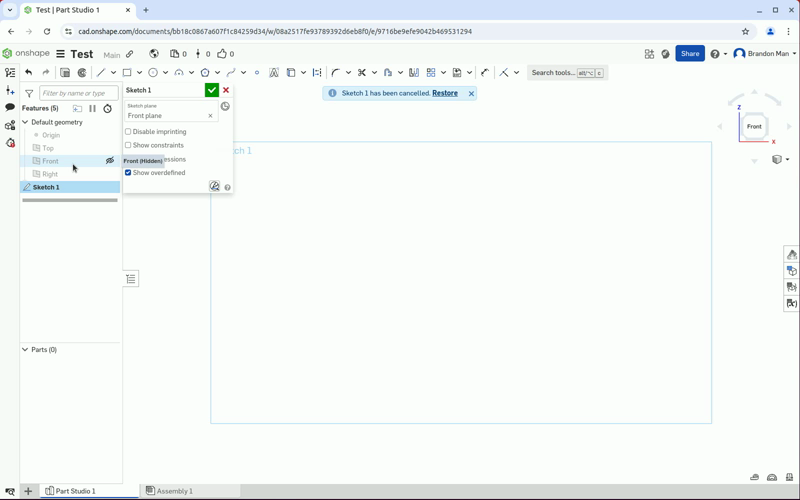
mouse_move(73, 352)
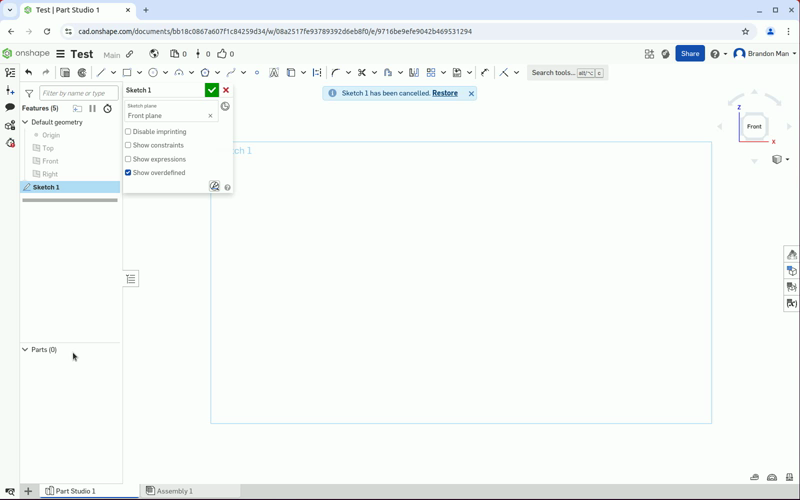
key(y)
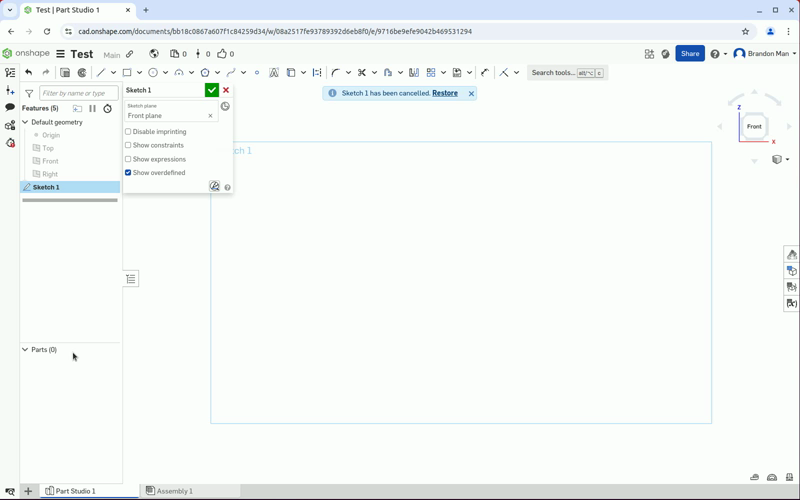
key(c)
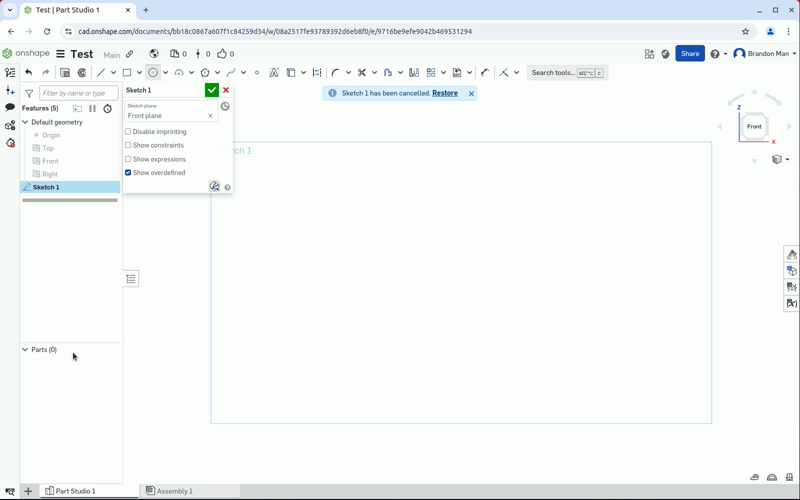
key_down(shift)
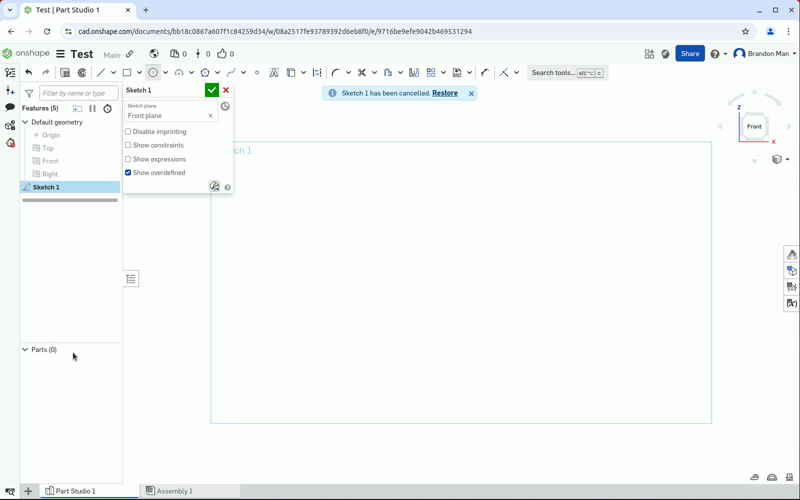
mouse_move(461, 282)
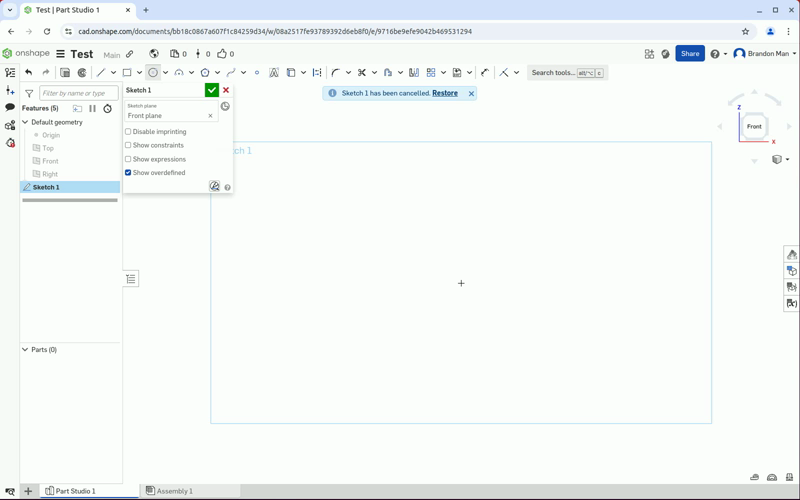
click(461, 282)
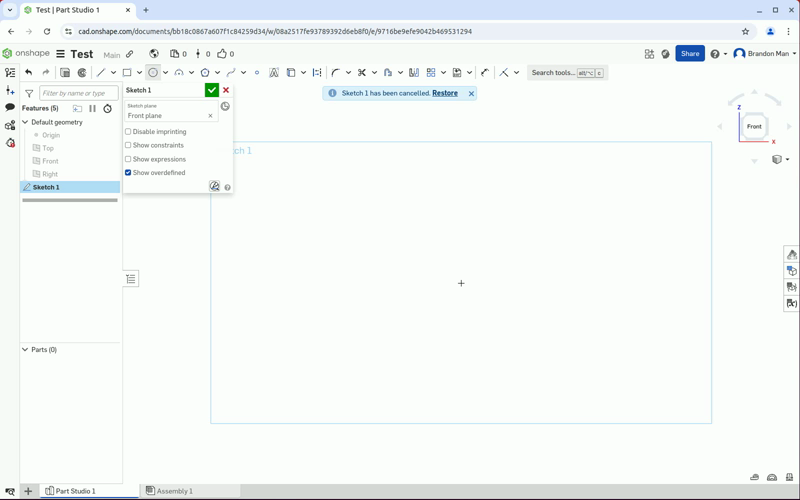
key_up(shift)
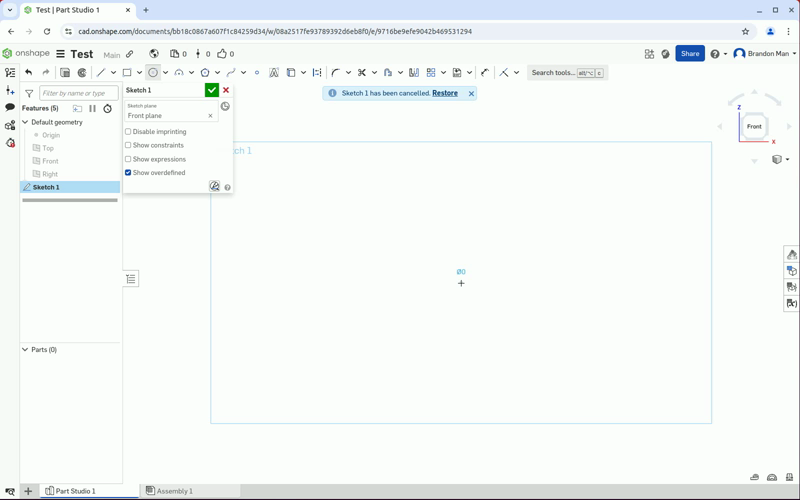
mouse_move(574, 282)
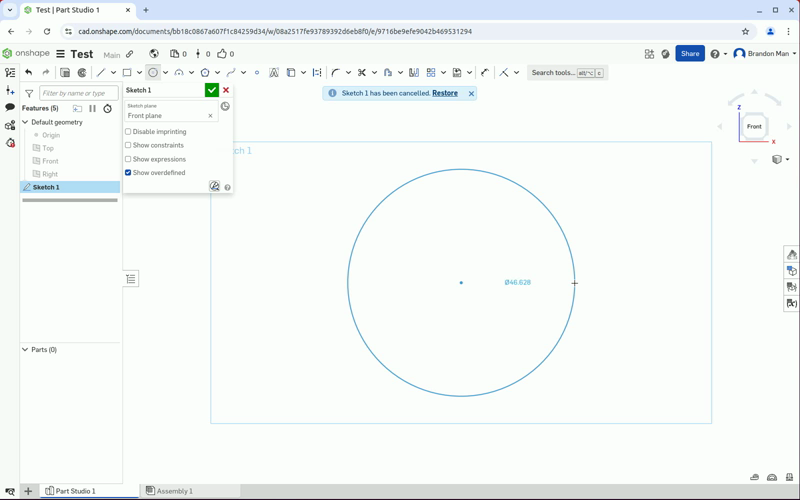
click(574, 282)
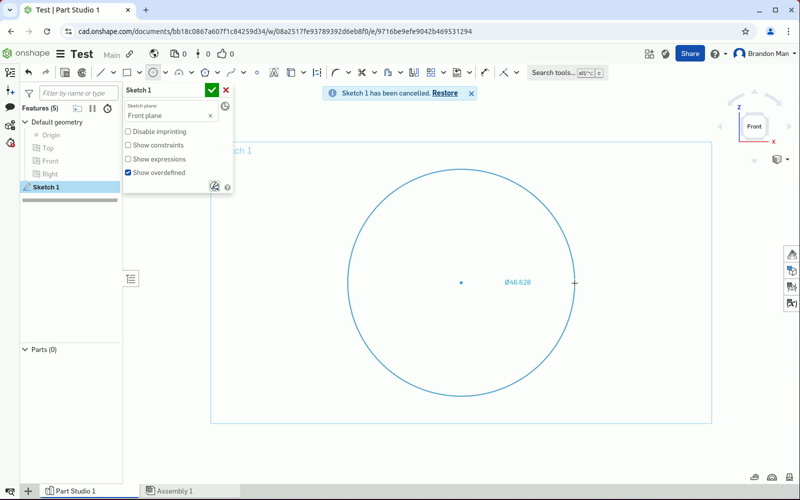
key(esc)
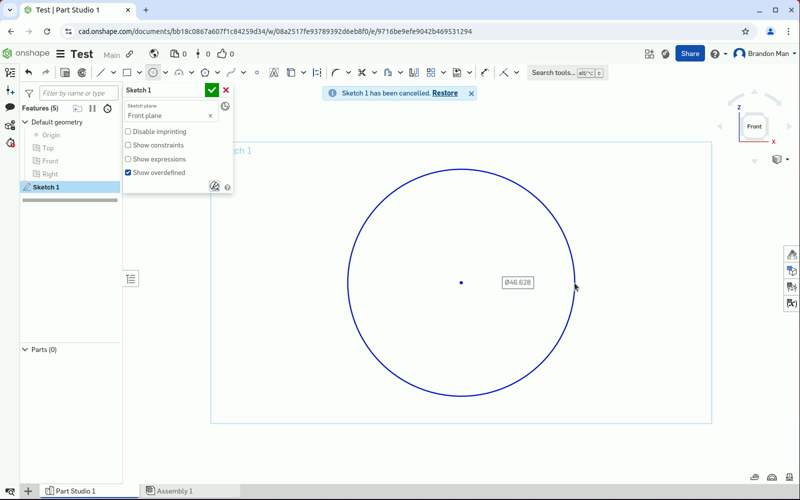
mouse_move(389, 240)
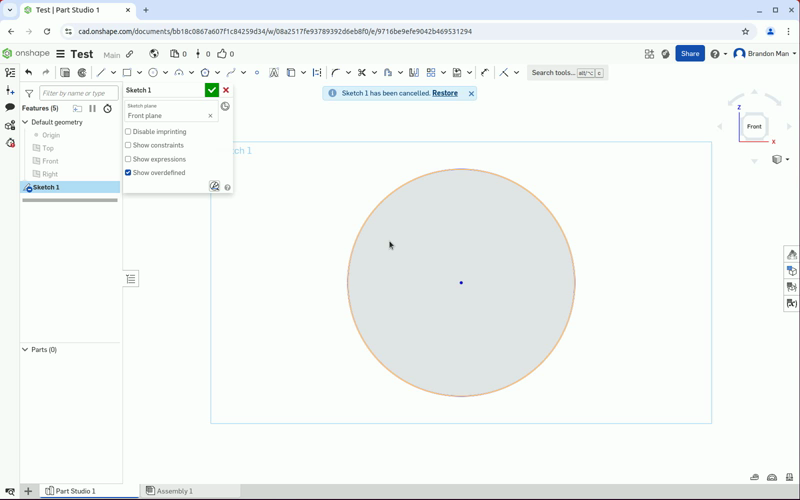
click(389, 240)
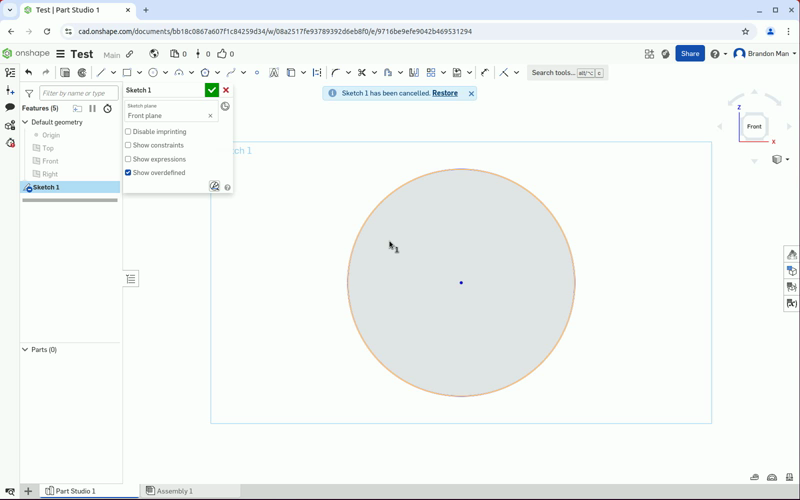
mouse_move(73, 352)
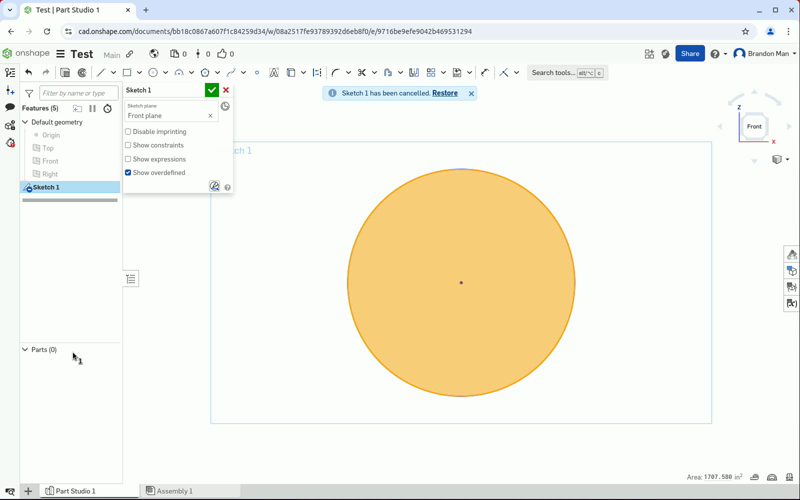
key(shift+y)
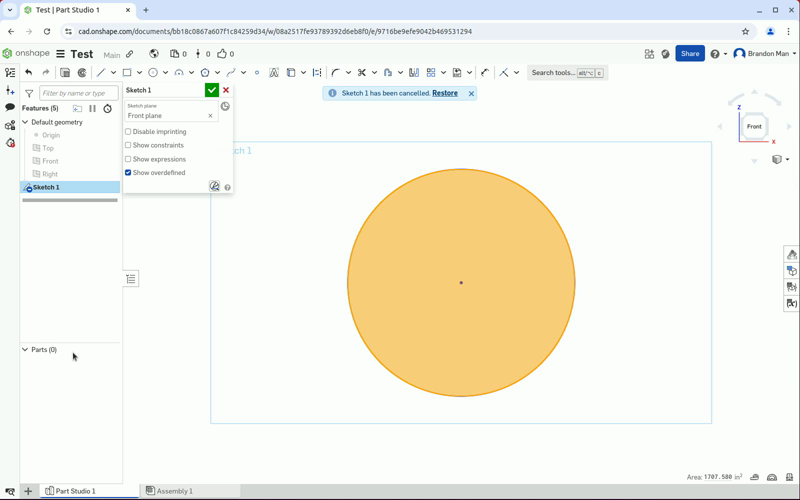
key(shift+e)
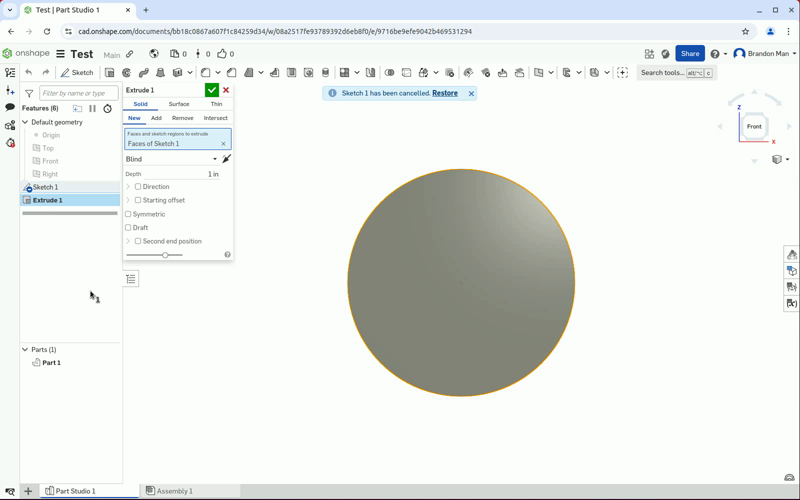
mouse_move(143, 106)
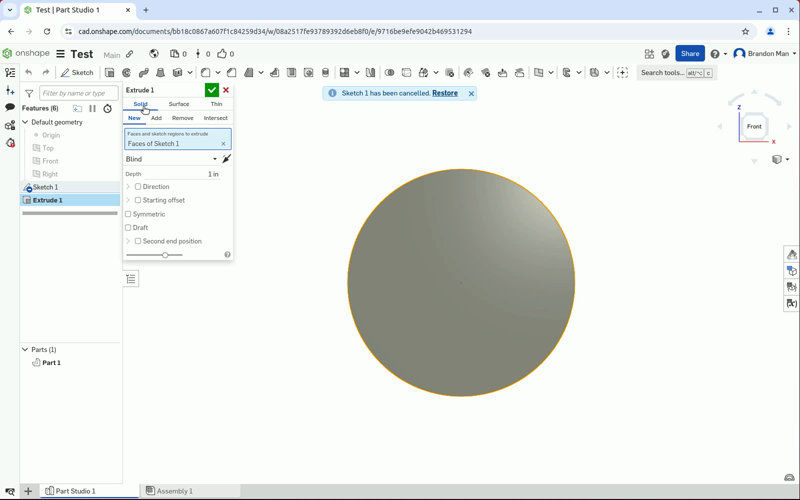
click(143, 106)
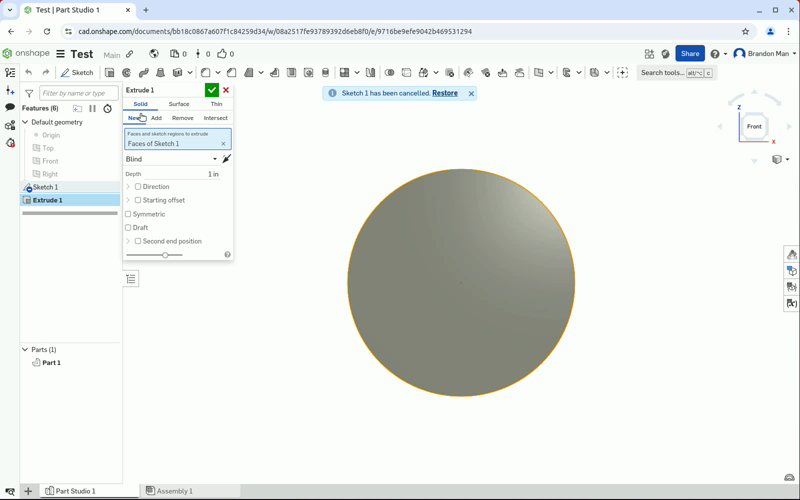
mouse_move(137, 120)
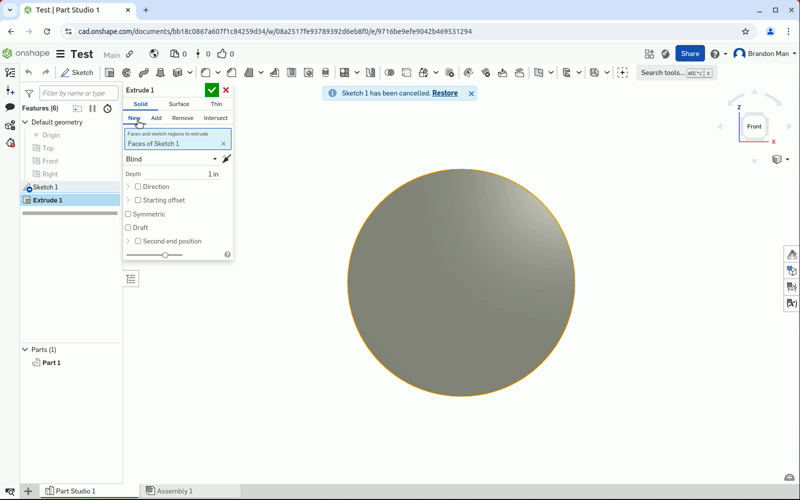
click(137, 120)
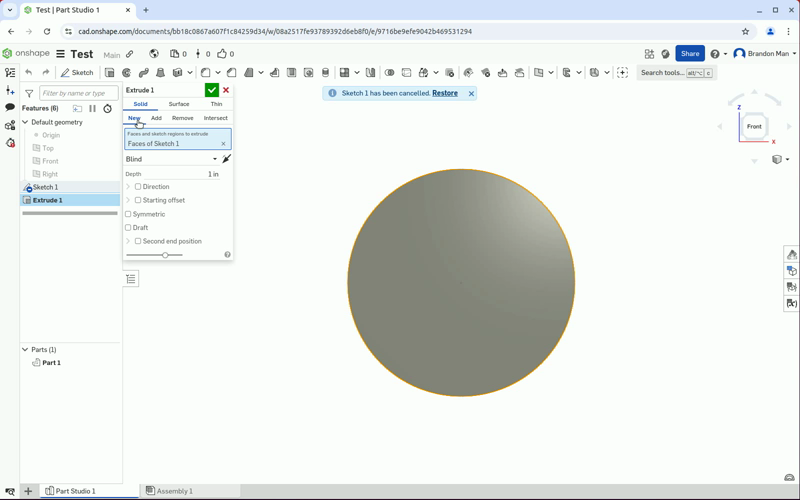
key(tab, 4)
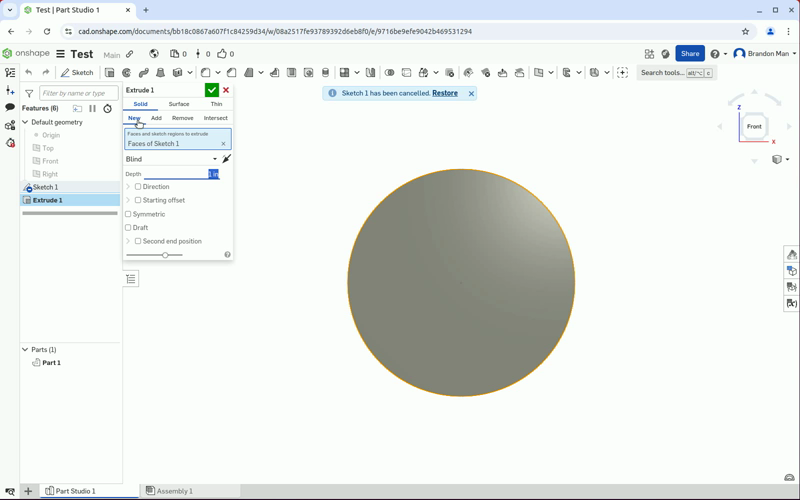
text(7.702)
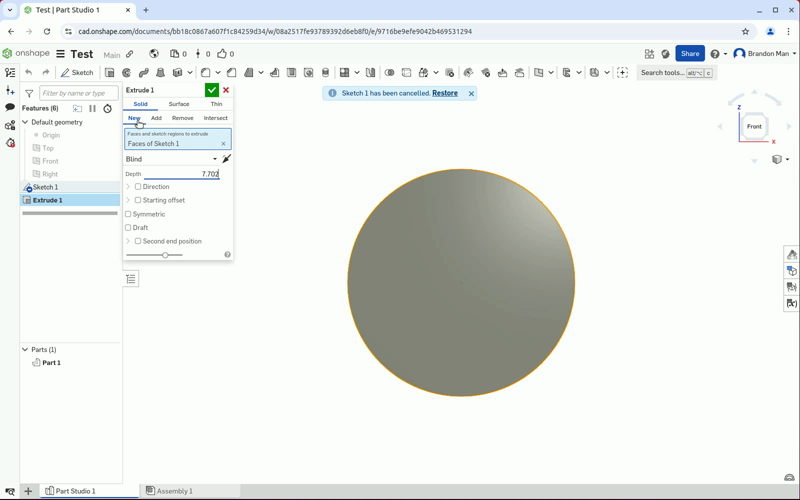
key(tab, 3)
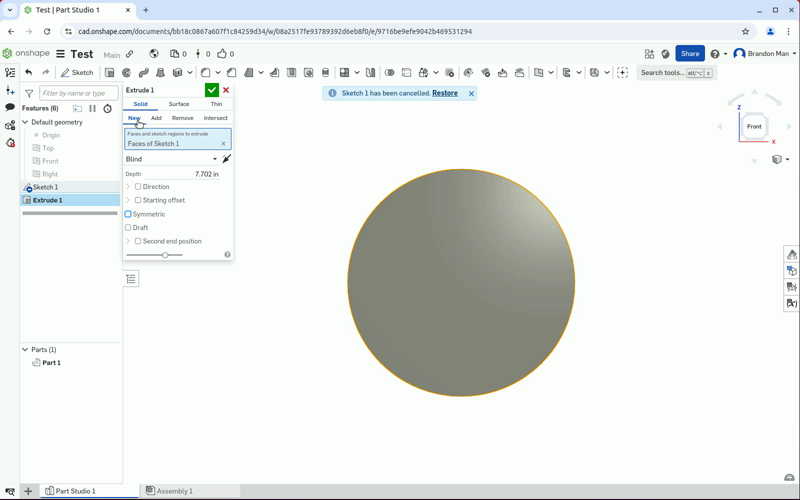
key(space)
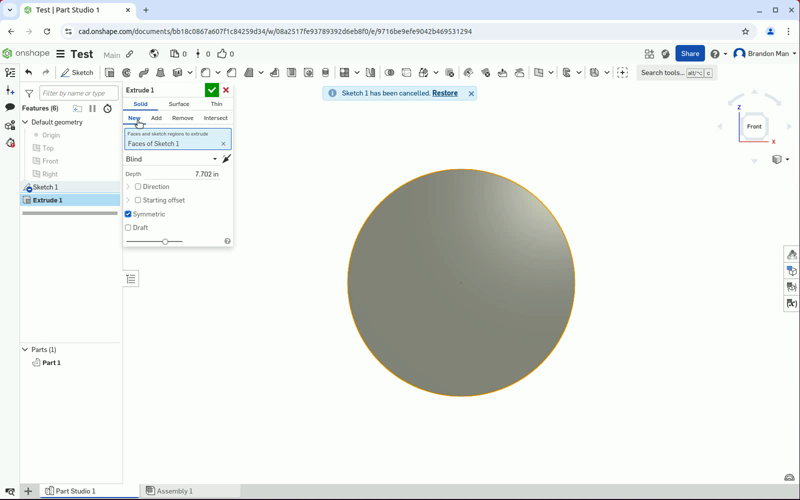
key(enter)
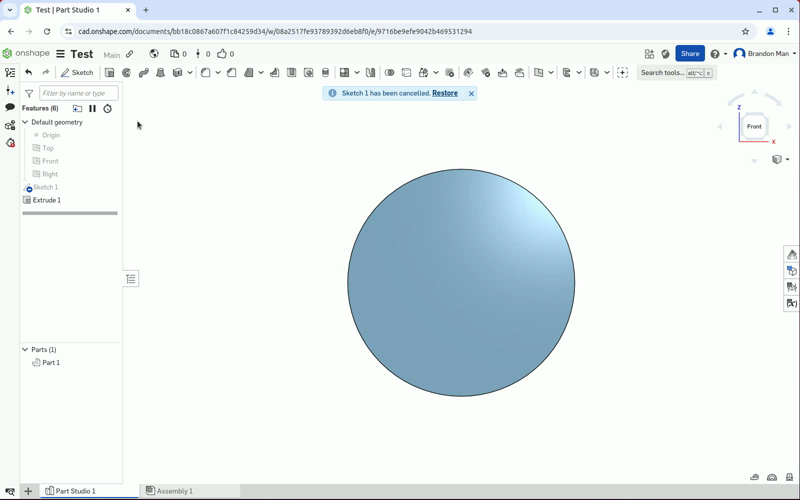
key(shift+h)
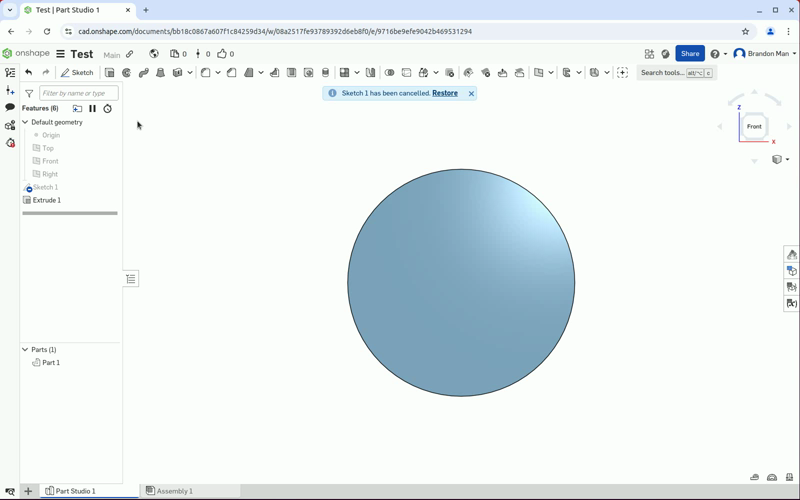
key(shift+h)
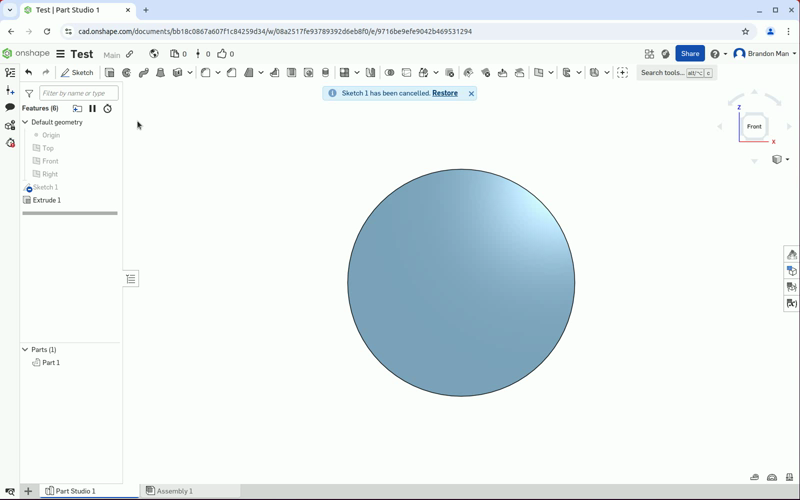
mouse_move(73, 189)
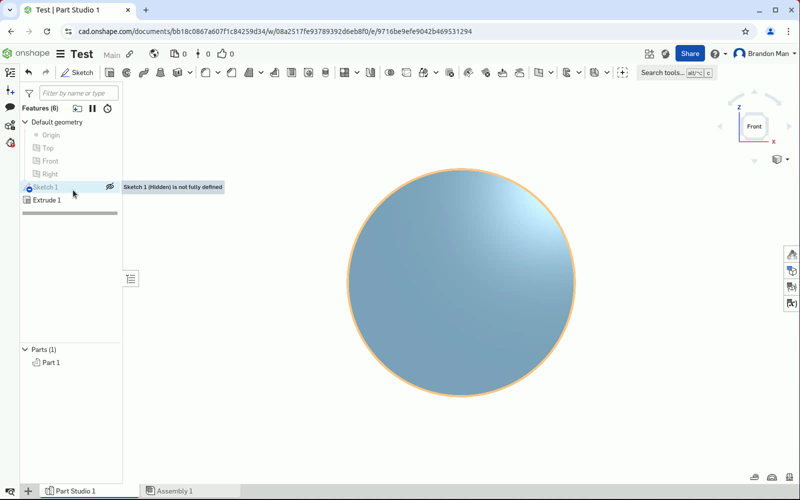
click(73, 189)
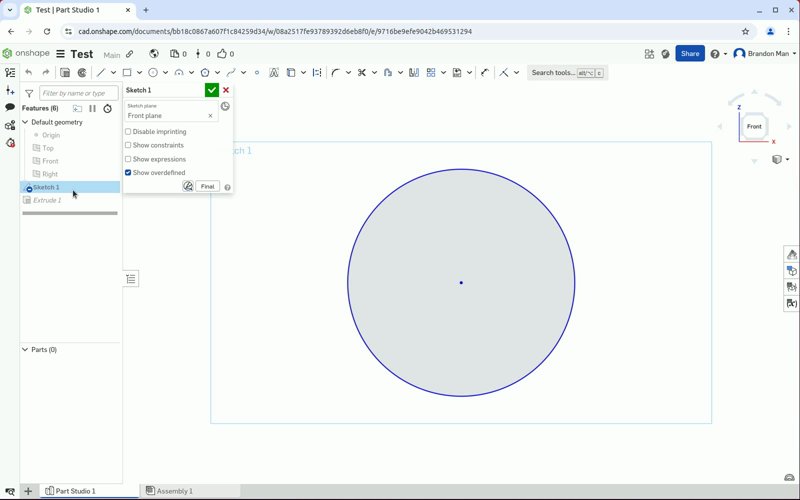
mouse_move(229, 92)
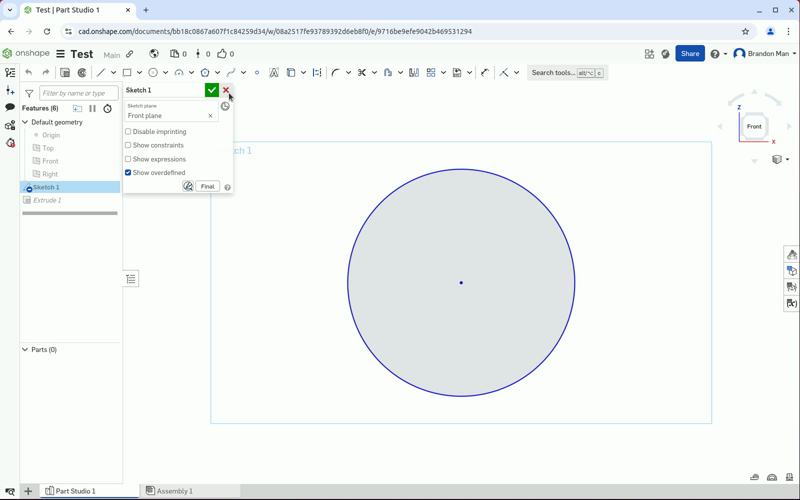
click(229, 92)
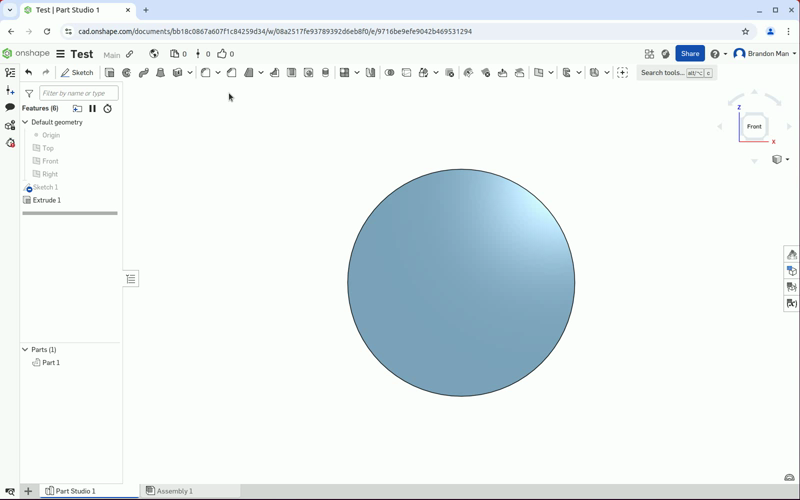
mouse_move(541, 75)
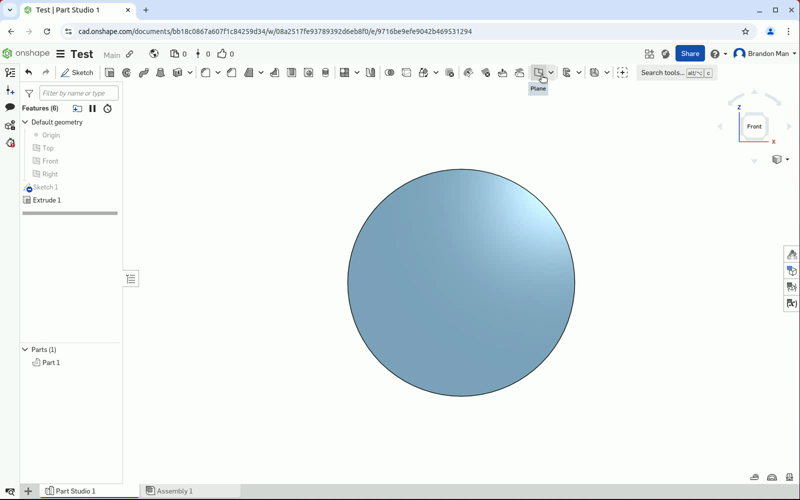
click(541, 75)
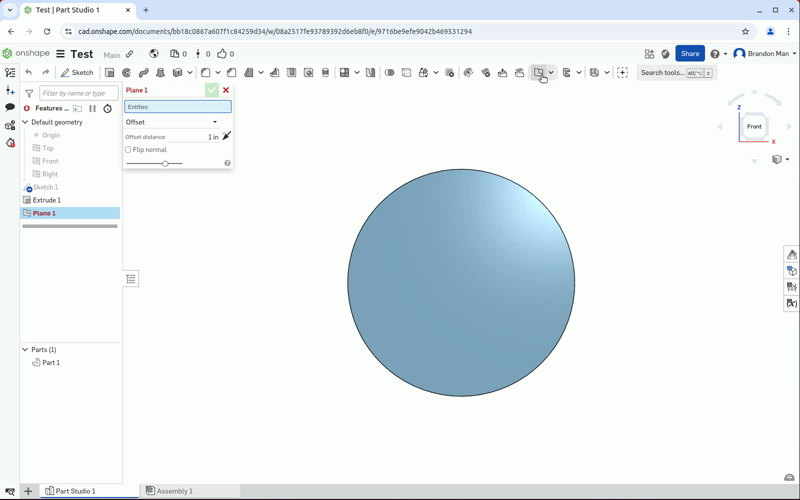
mouse_move(73, 163)
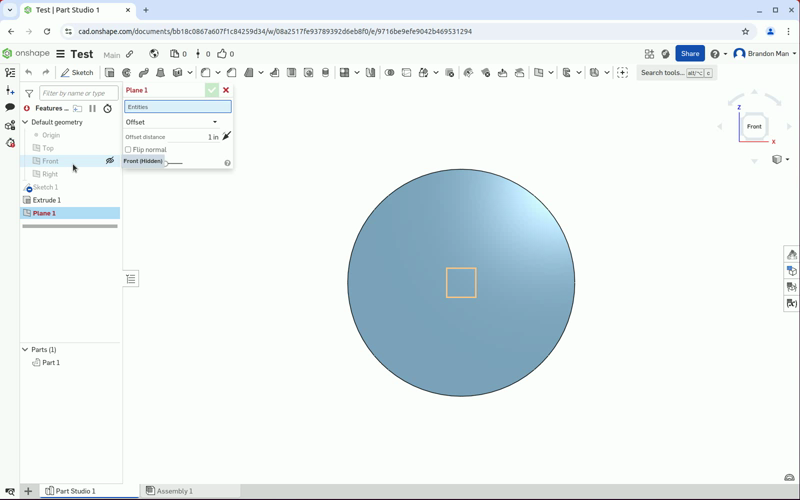
click(73, 163)
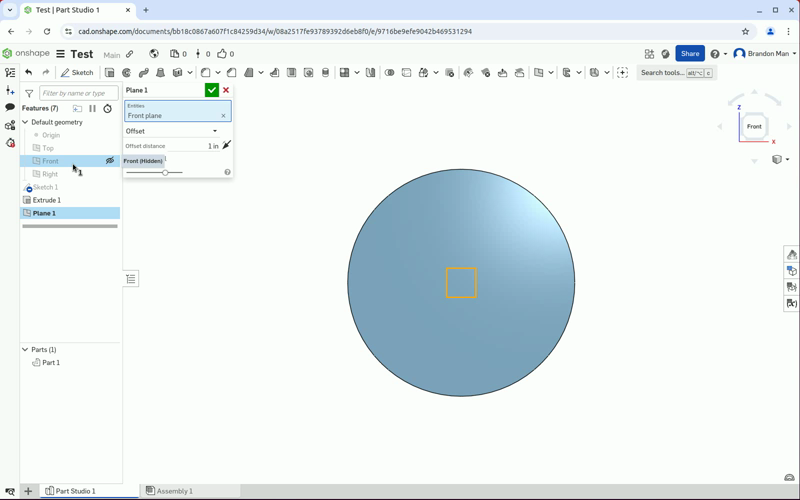
key(tab, 2)
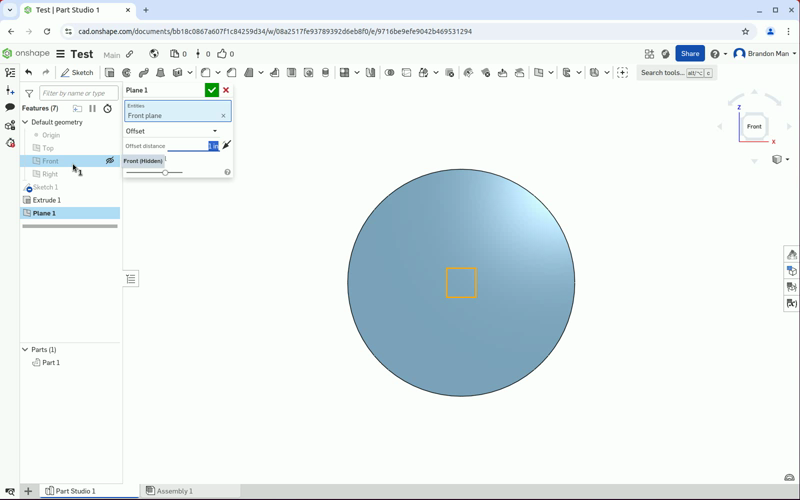
text(3.851)
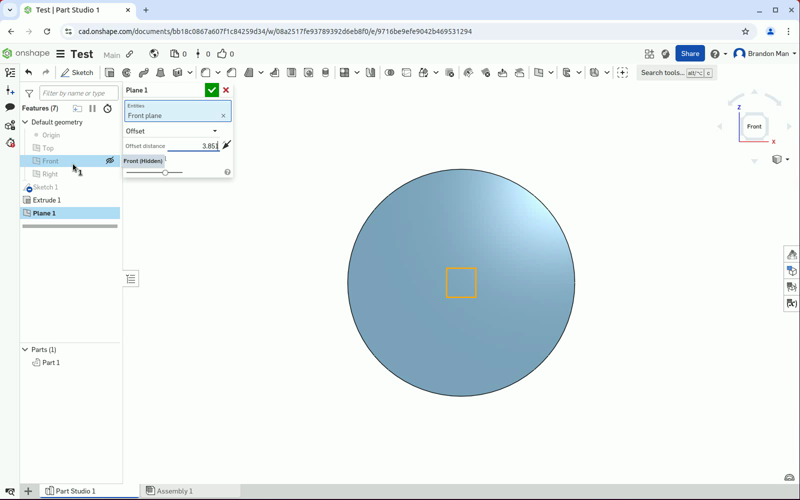
key(enter, 2)
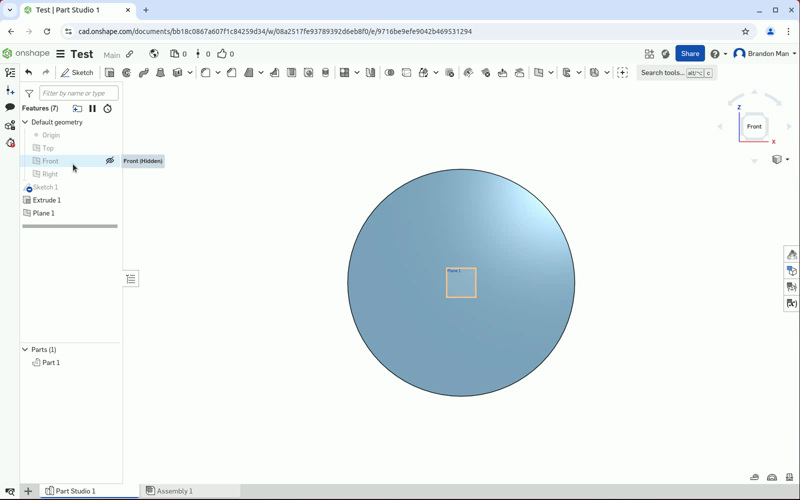
key(shift+s)
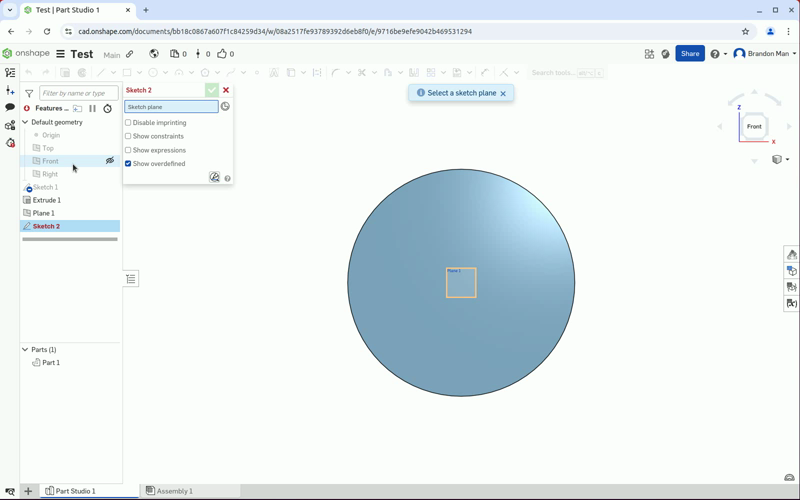
mouse_move(73, 215)
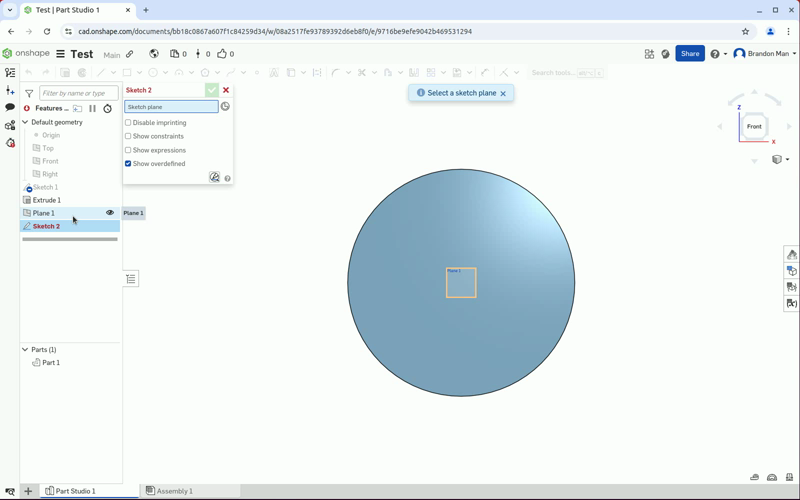
click(73, 215)
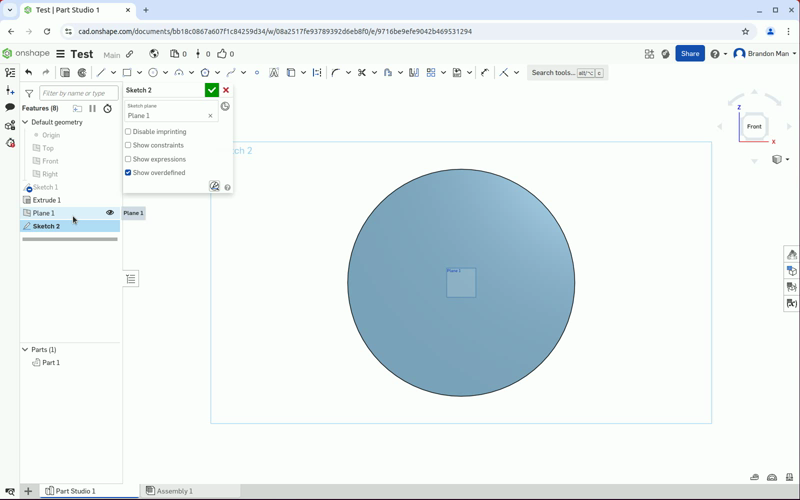
mouse_move(73, 352)
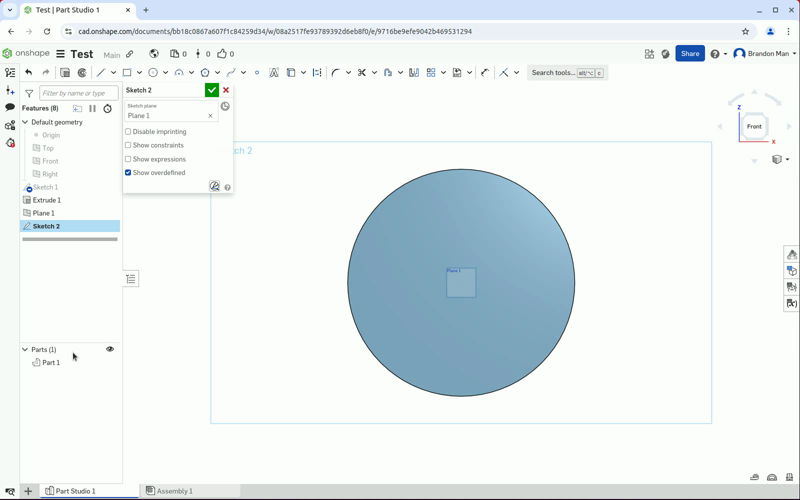
key(y)
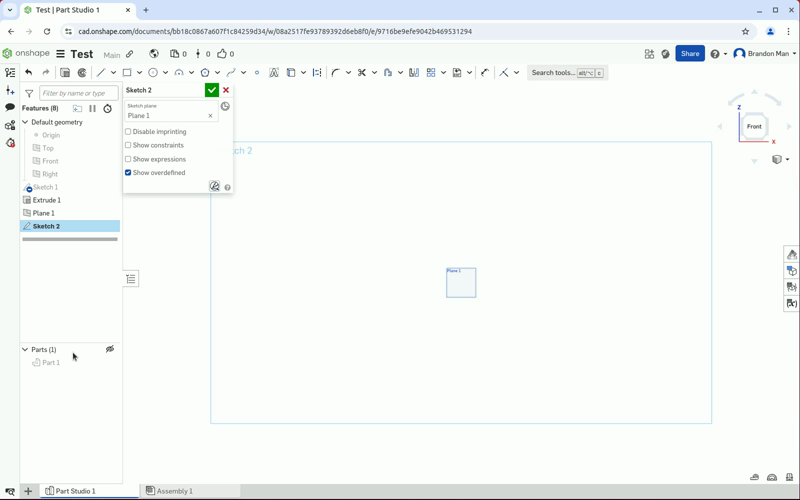
key(c)
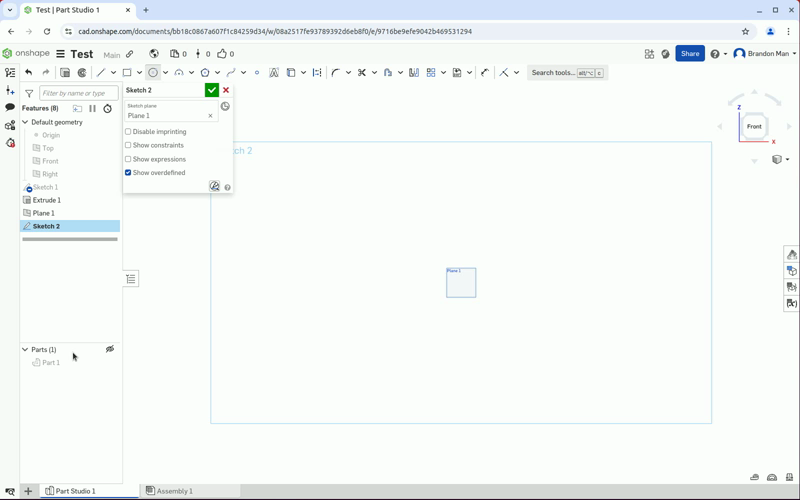
key_down(shift)
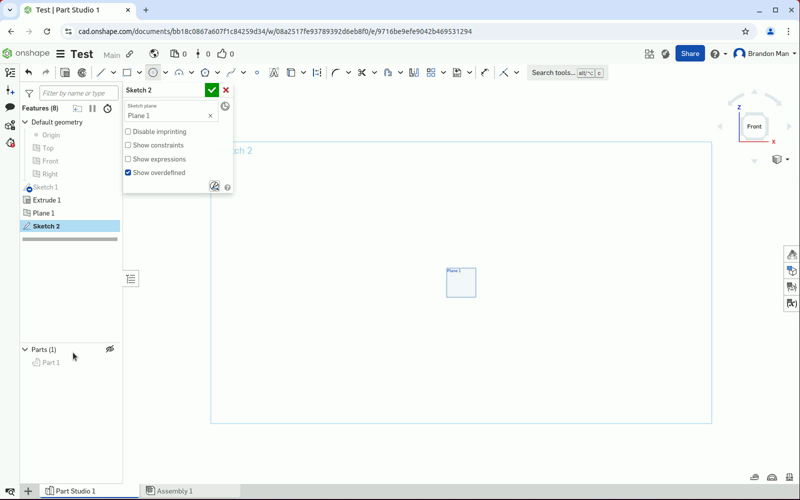
mouse_move(461, 282)
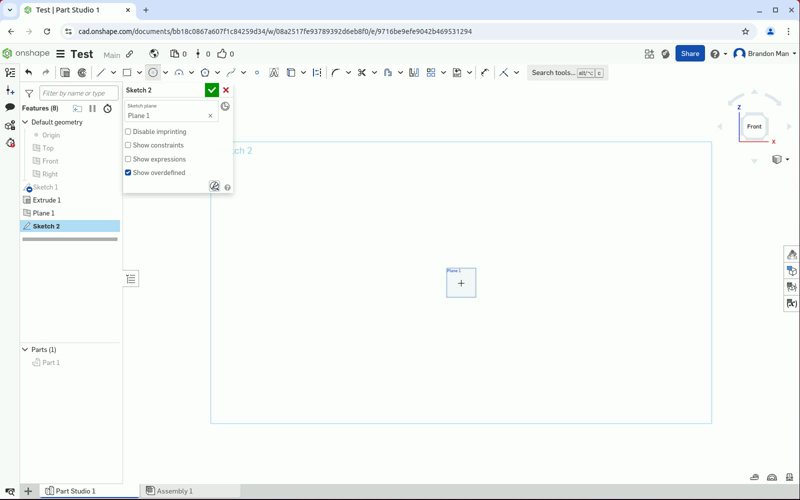
click(461, 282)
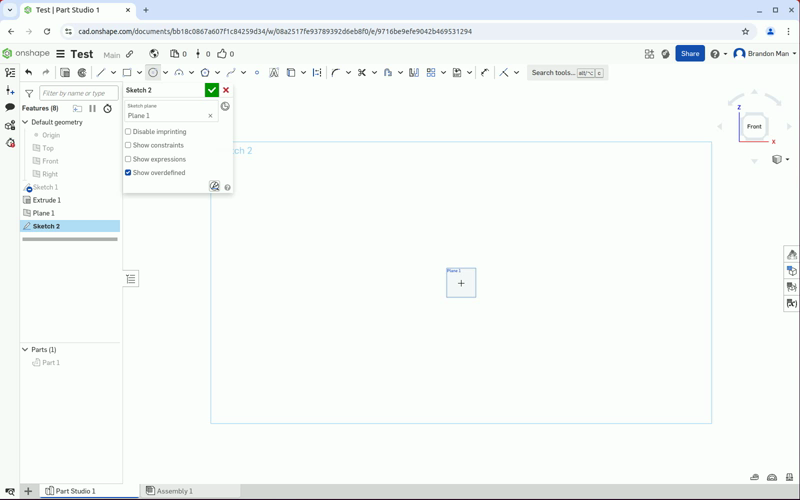
key_up(shift)
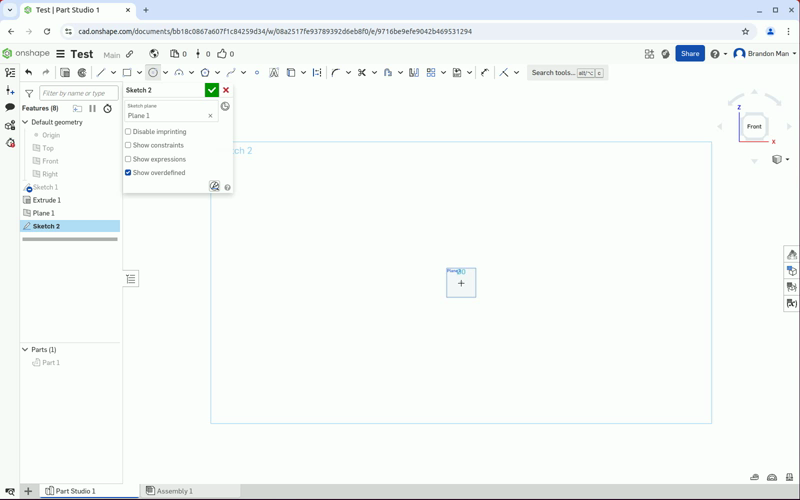
mouse_move(519, 282)
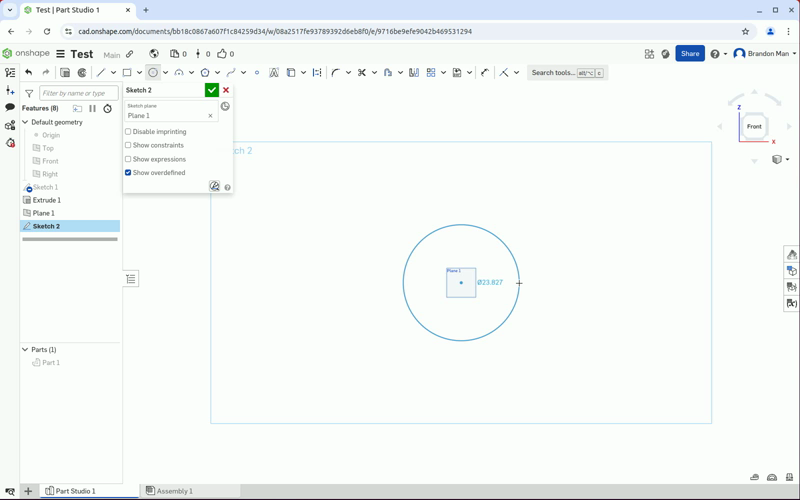
click(519, 282)
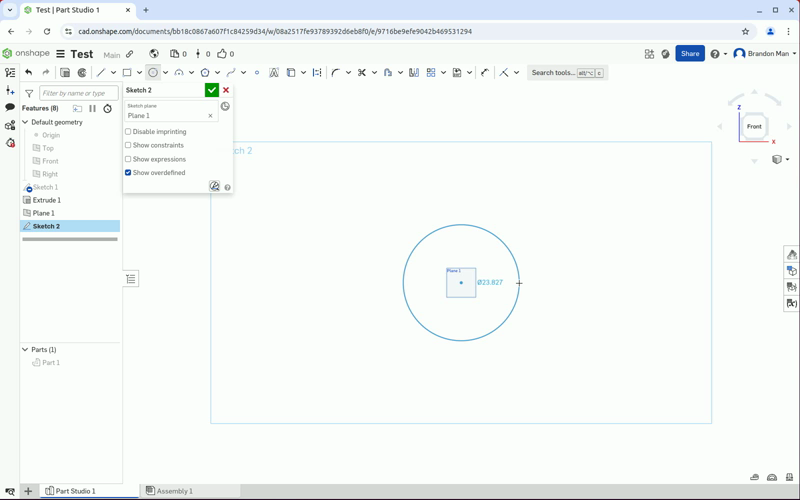
key(esc)
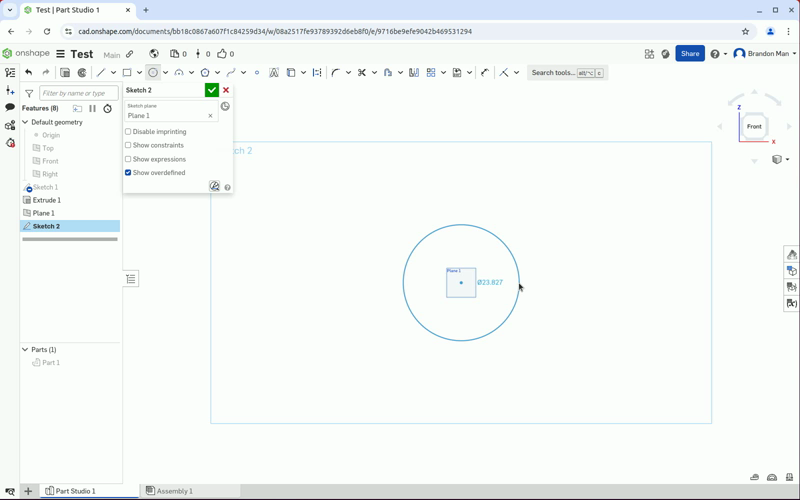
mouse_move(435, 304)
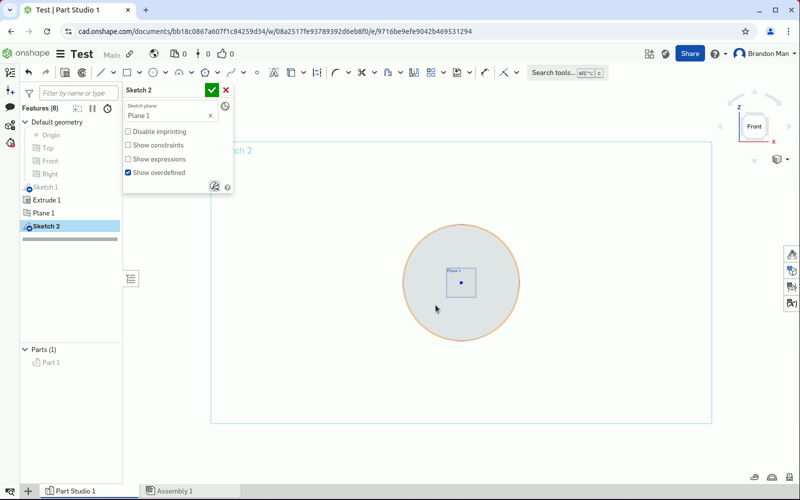
click(435, 304)
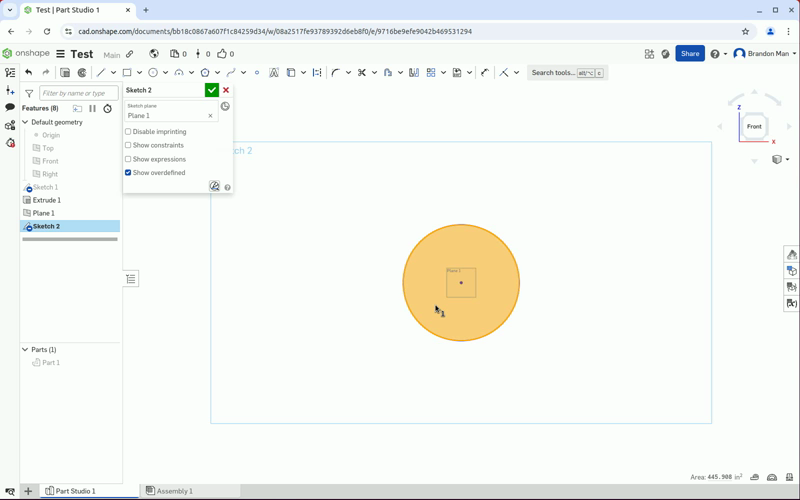
mouse_move(73, 352)
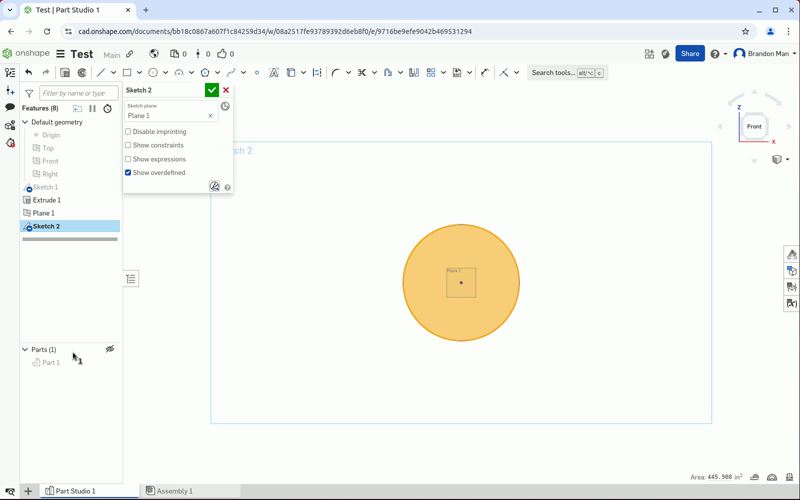
key(shift+y)
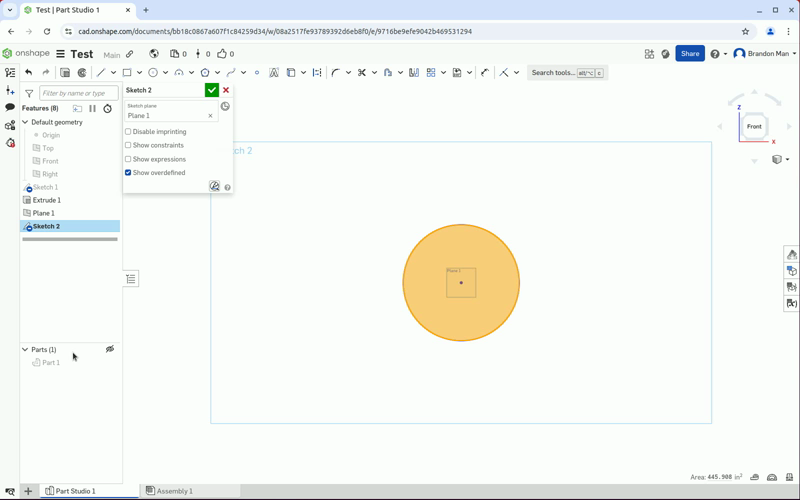
key(shift+e)
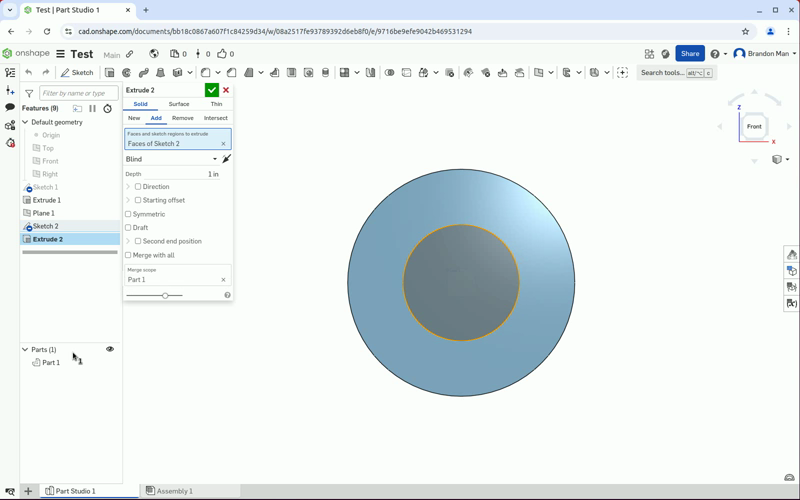
mouse_move(143, 106)
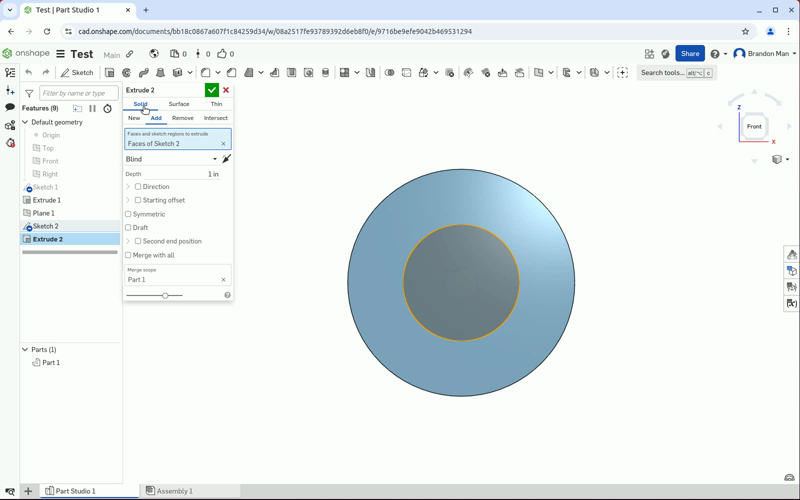
click(143, 106)
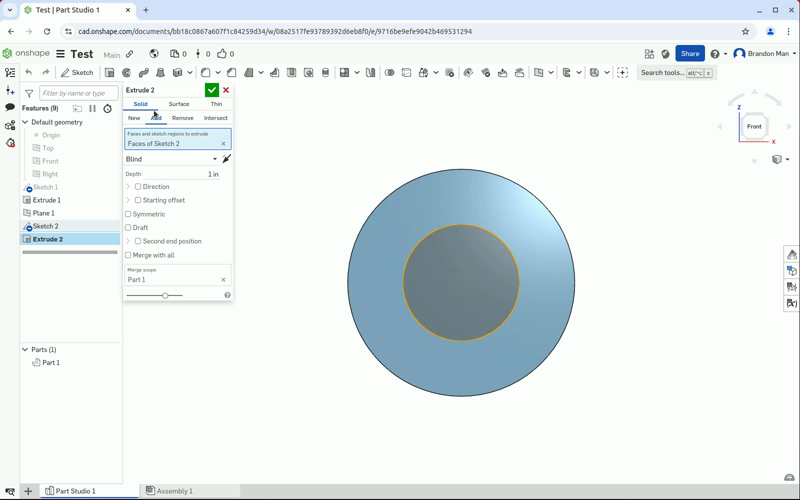
mouse_move(186, 120)
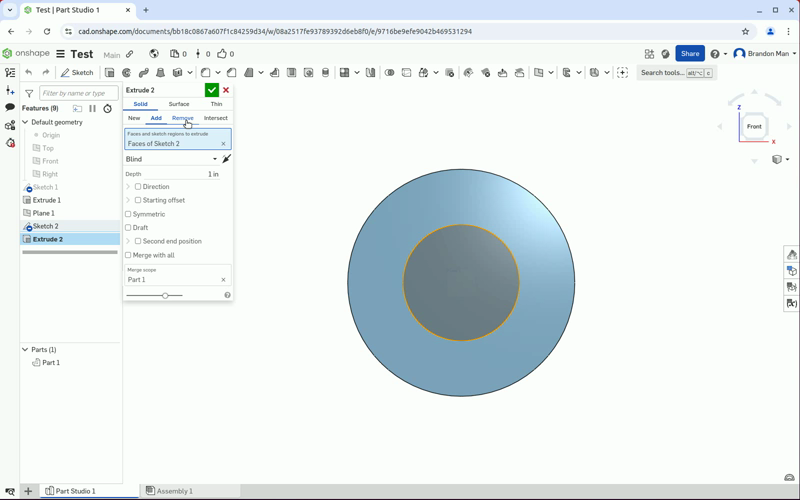
click(186, 120)
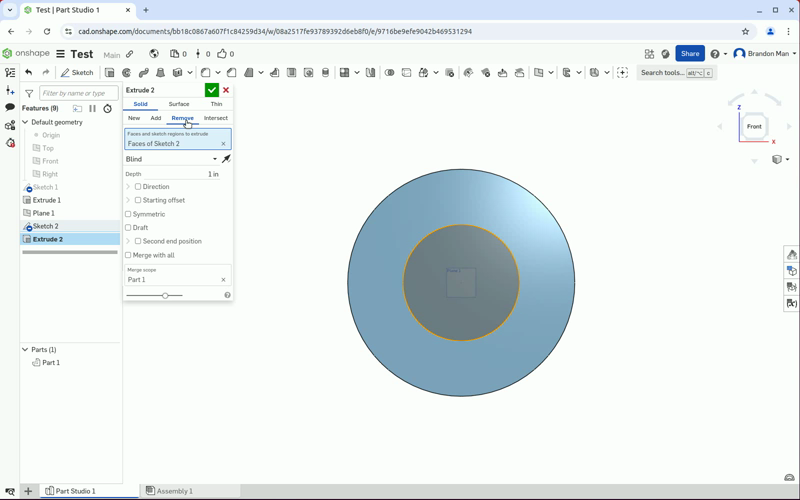
key(tab, 4)
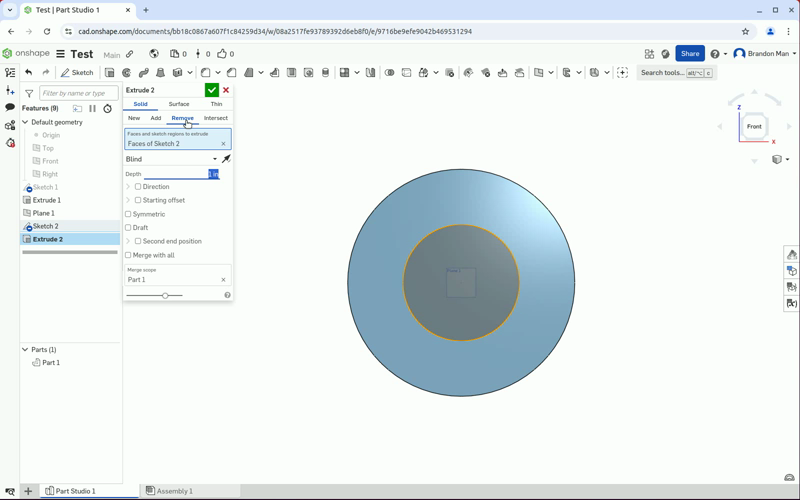
text(3.129)
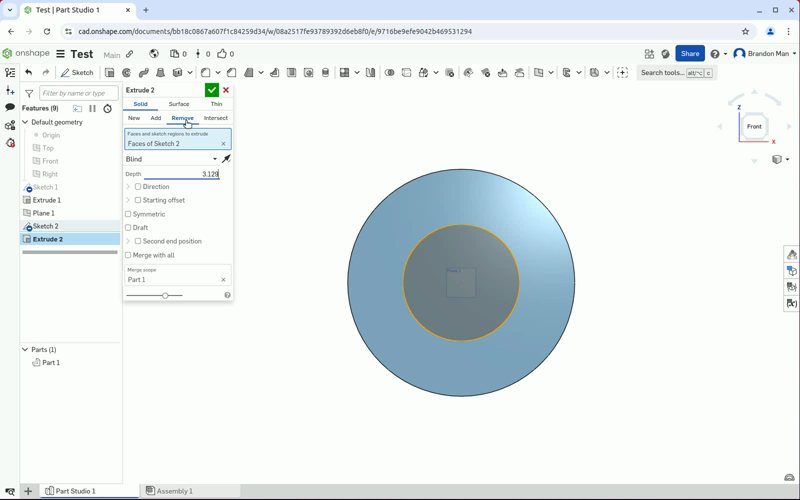
key(tab, 6)
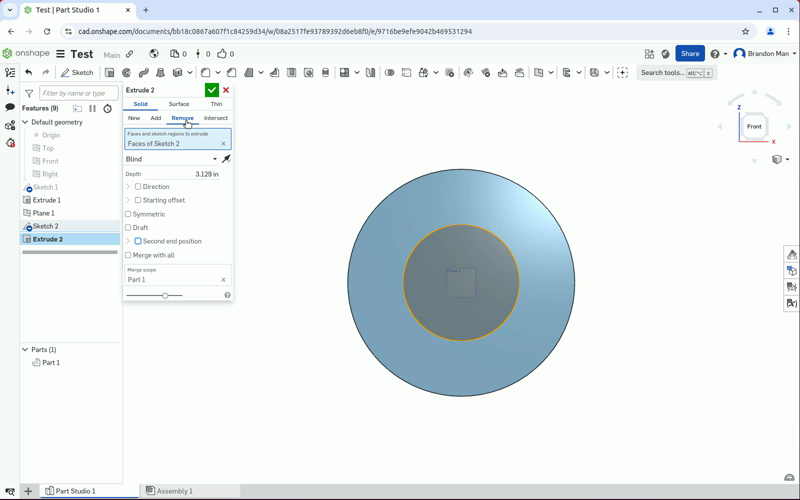
key(space)
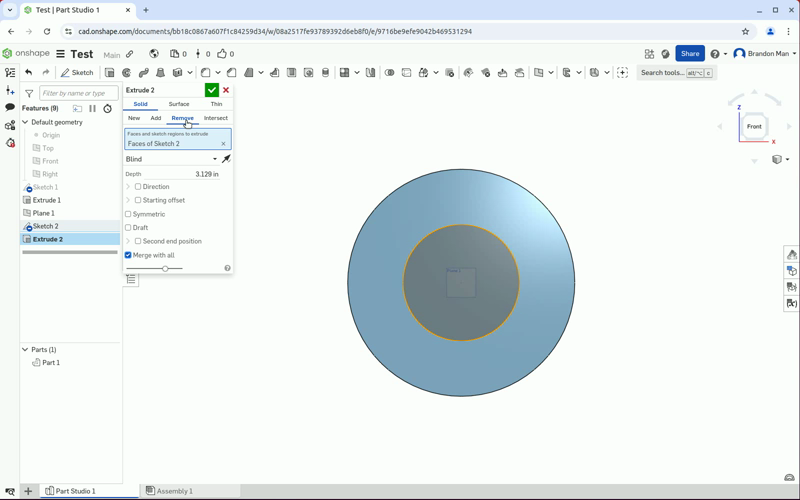
key(enter)
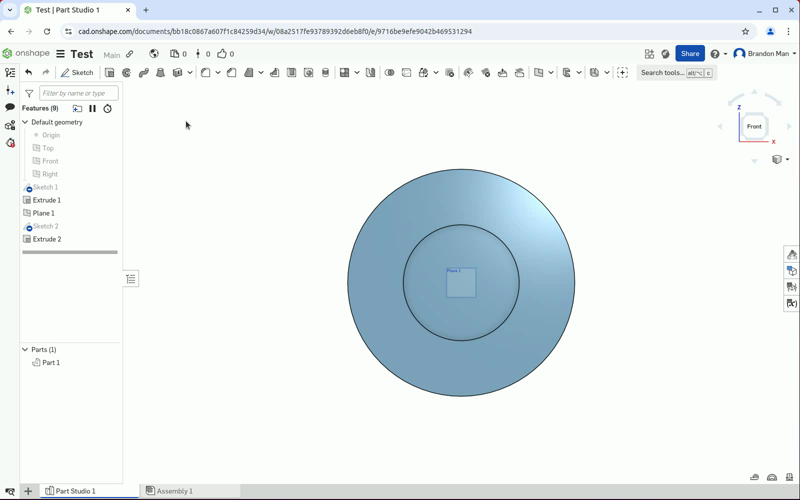
key(shift+h)
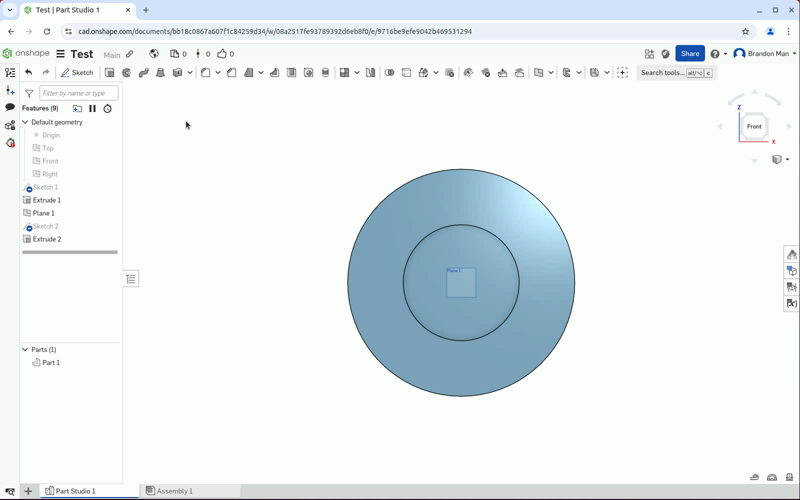
key(shift+h)
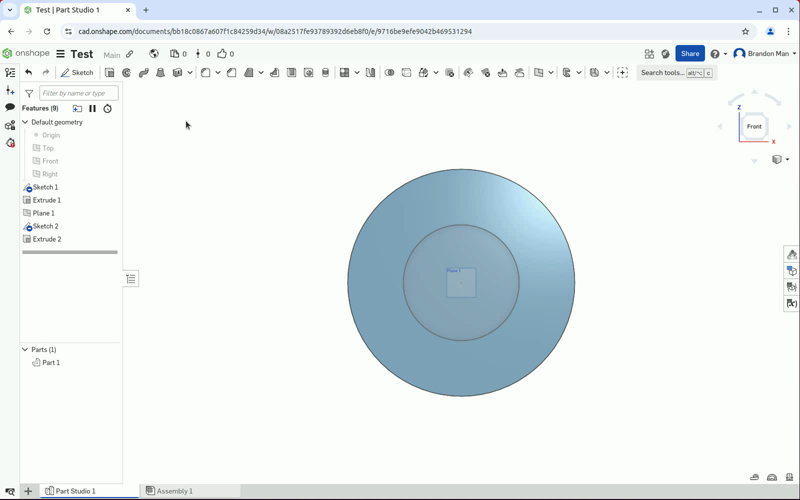
key(shift+7)
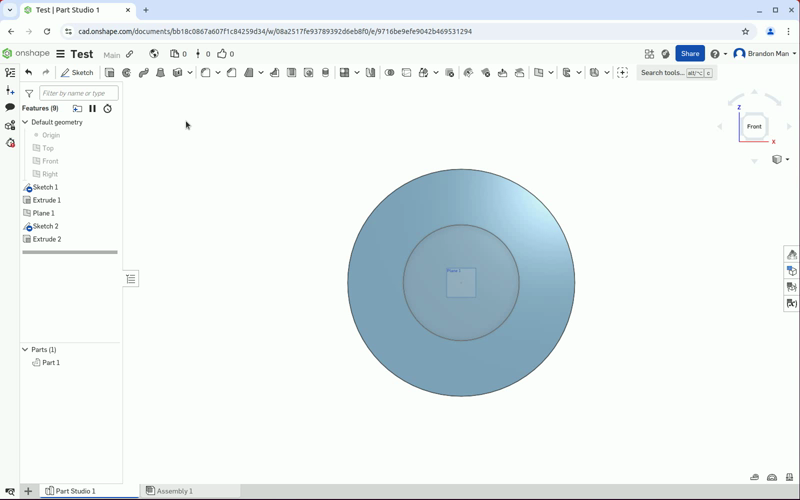
key(left, 2)
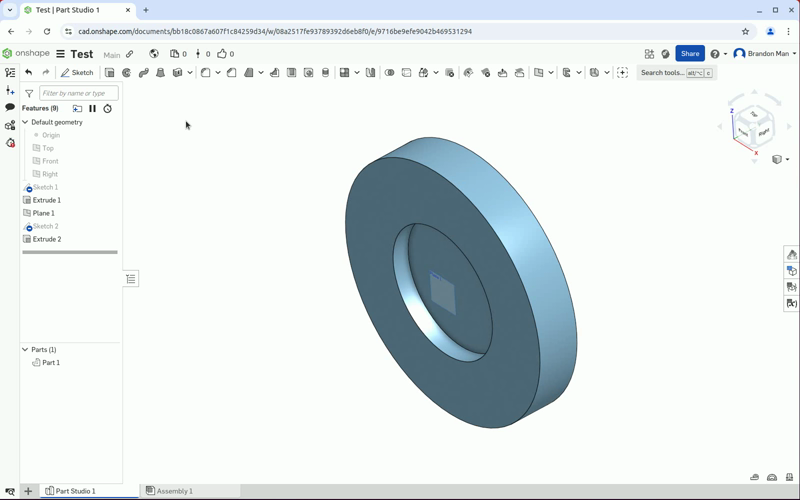
key(down, 2)
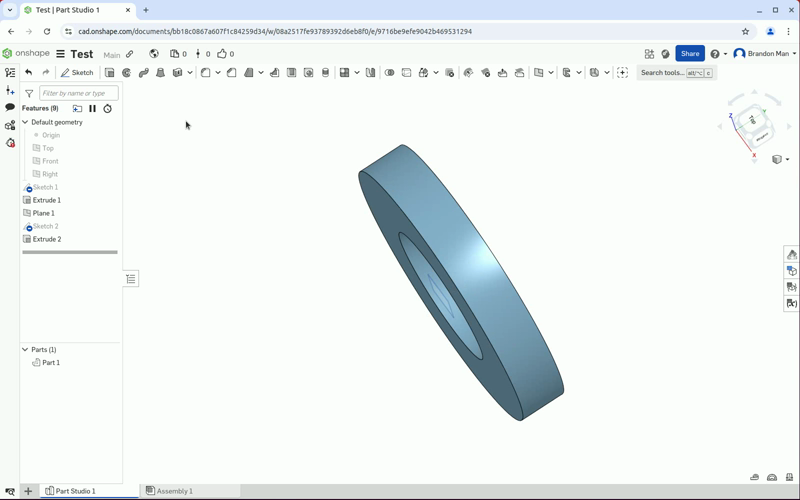
key(up, 2)
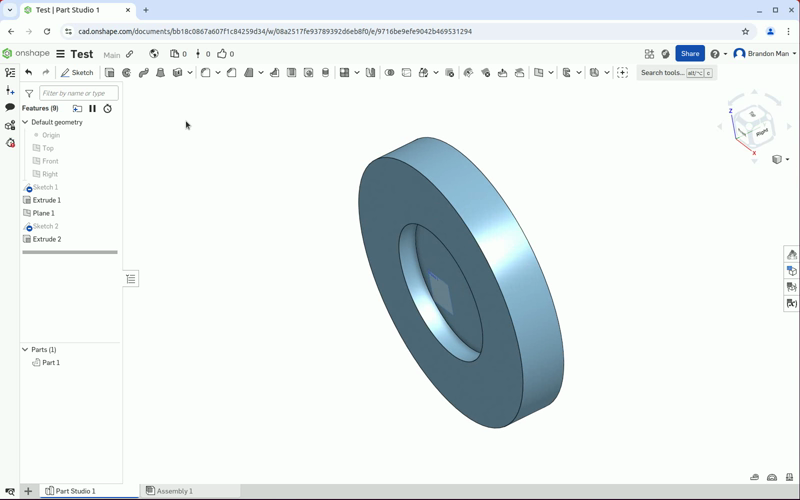
key(right, 2)
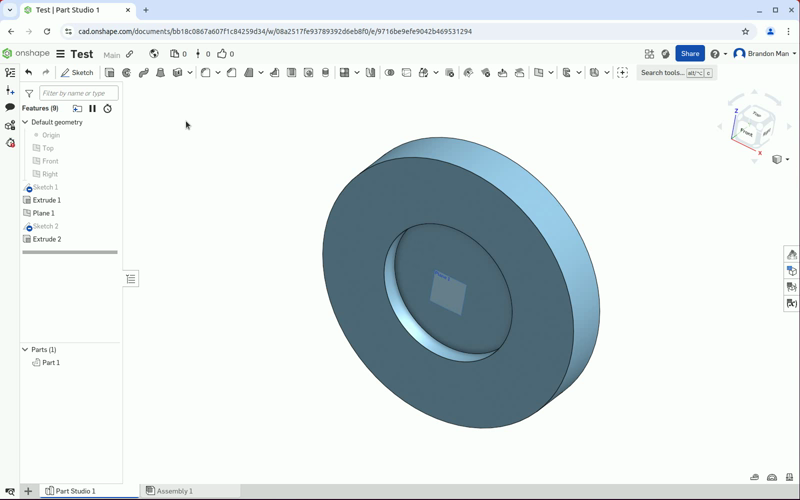
mouse_move(73, 189)
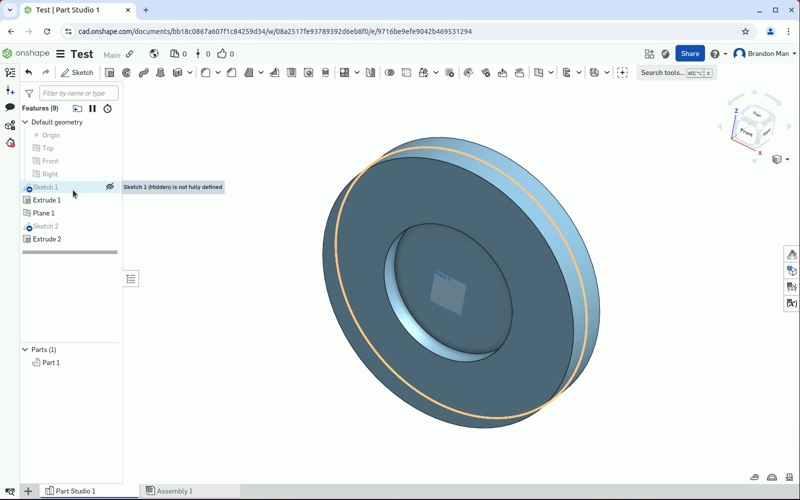
click(73, 189)